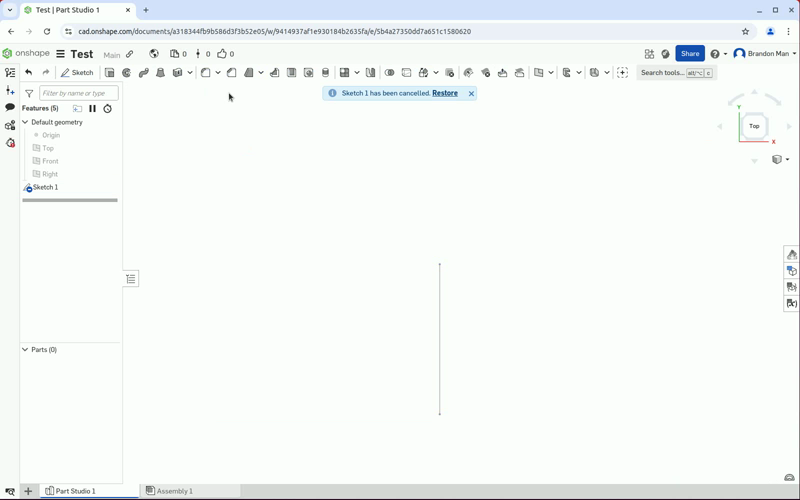
key(shift+h)
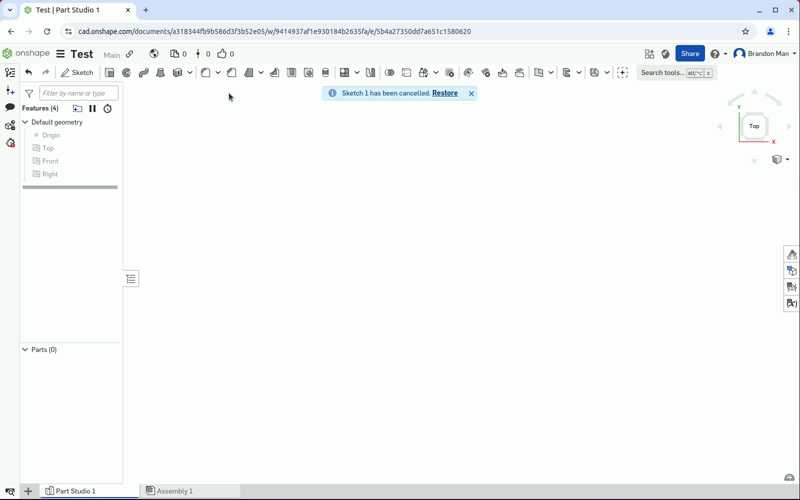
key(shift+s)
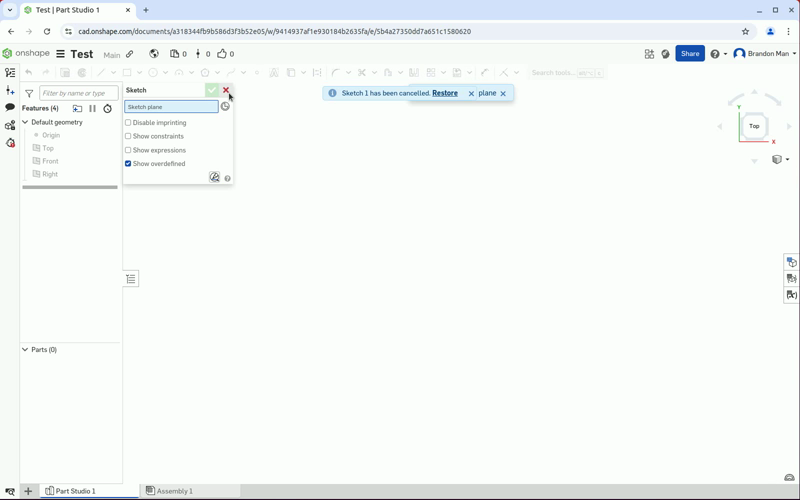
mouse_move(73, 150)
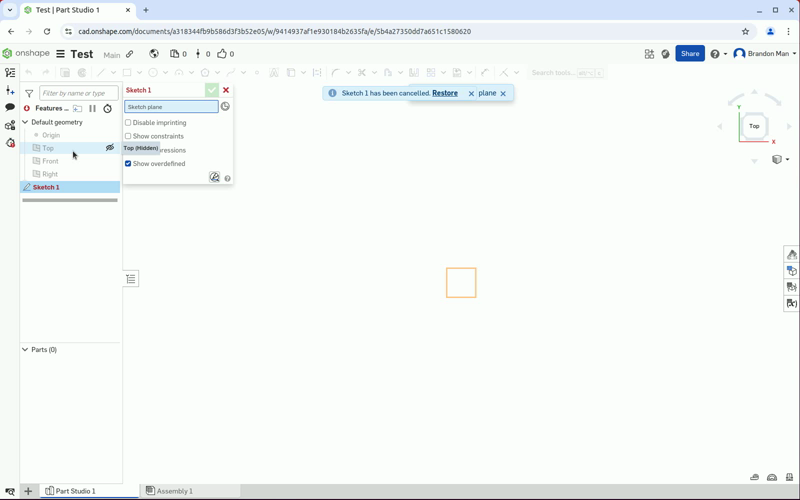
click(73, 150)
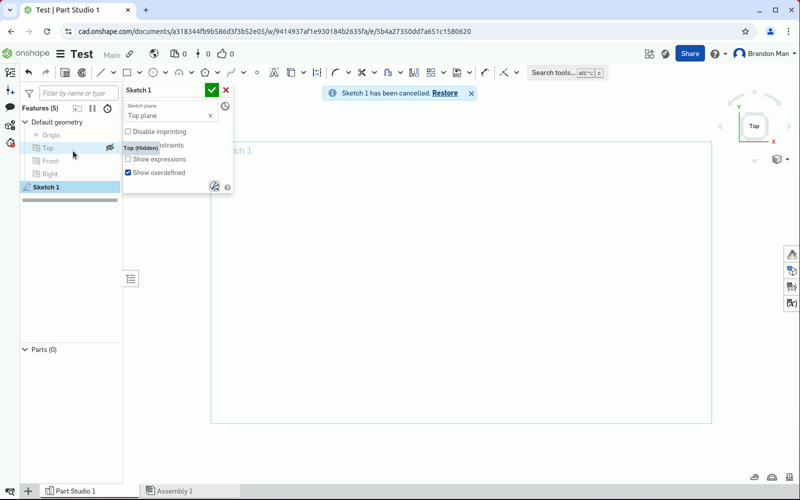
mouse_move(73, 352)
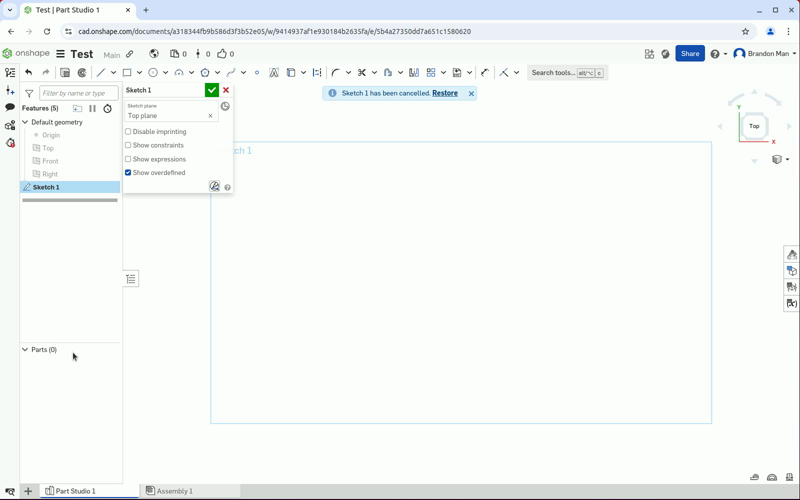
key(y)
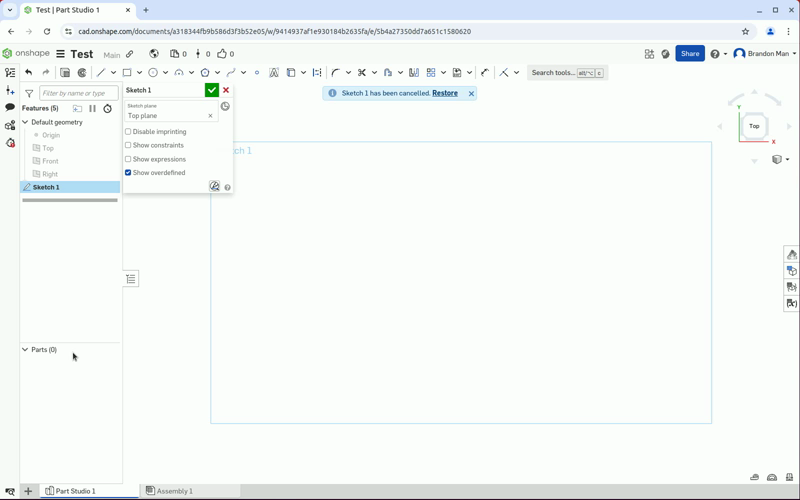
key(c)
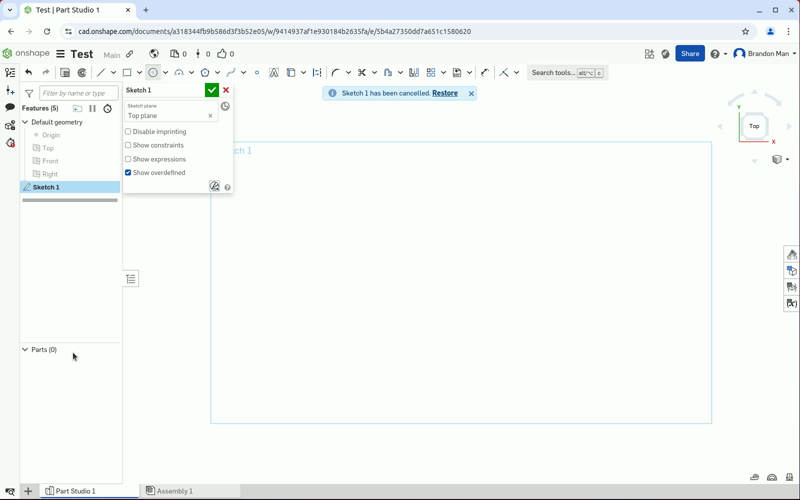
key_down(shift)
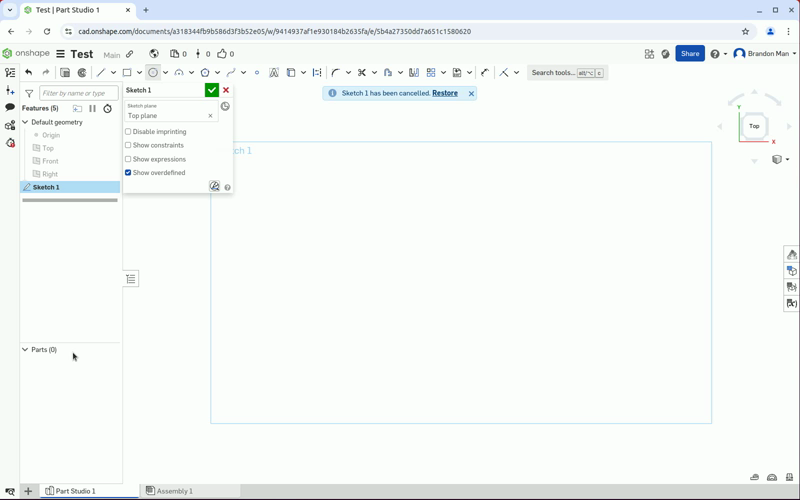
mouse_move(461, 282)
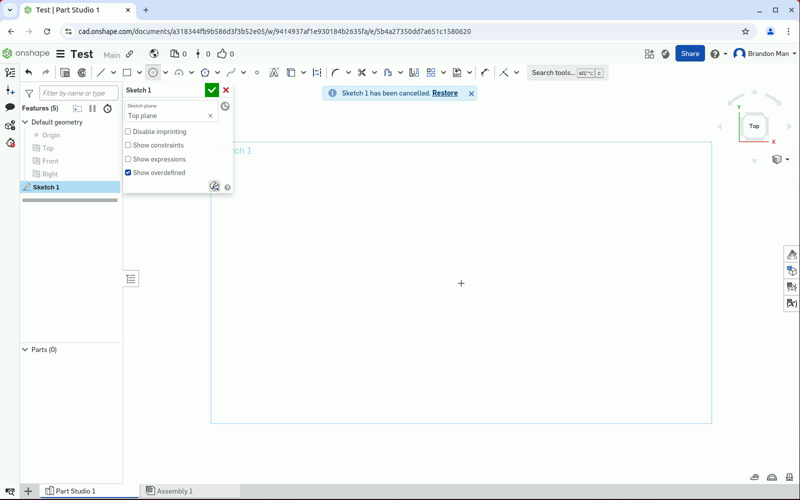
click(461, 282)
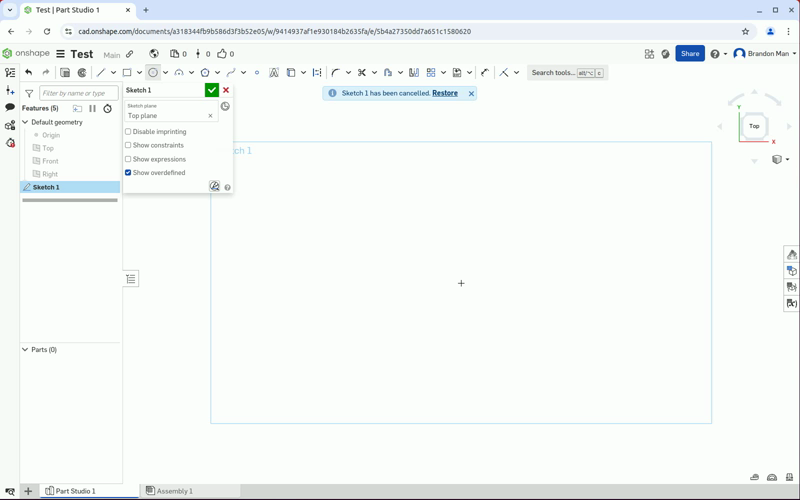
key_up(shift)
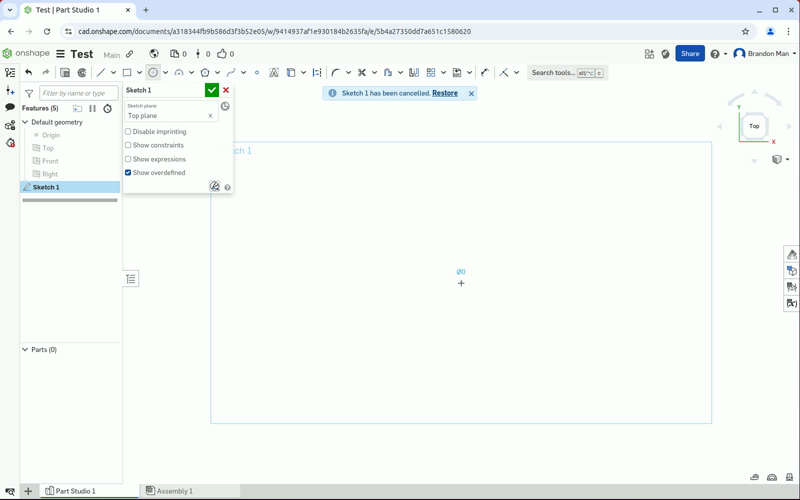
mouse_move(572, 282)
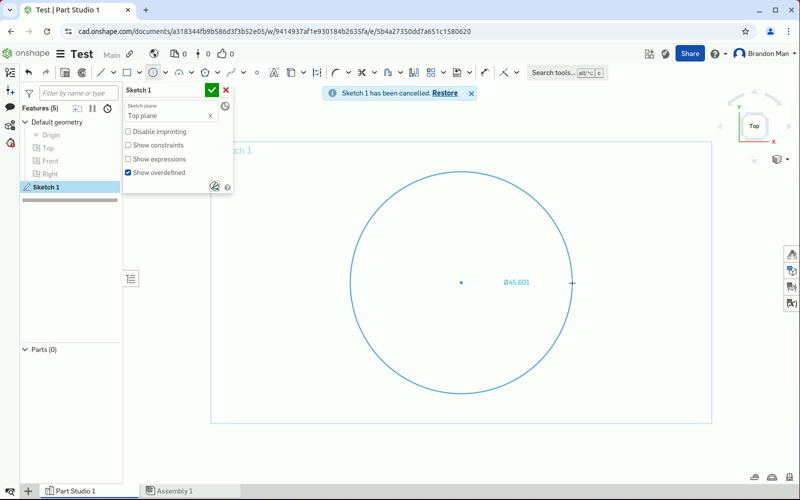
click(572, 282)
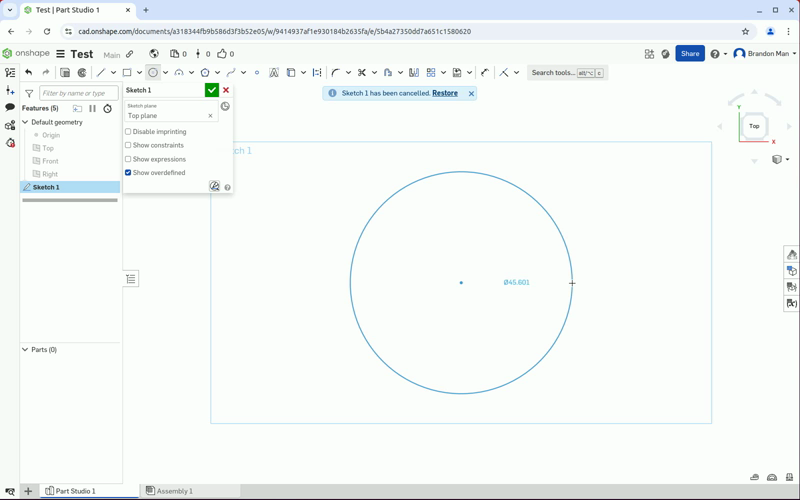
key(esc)
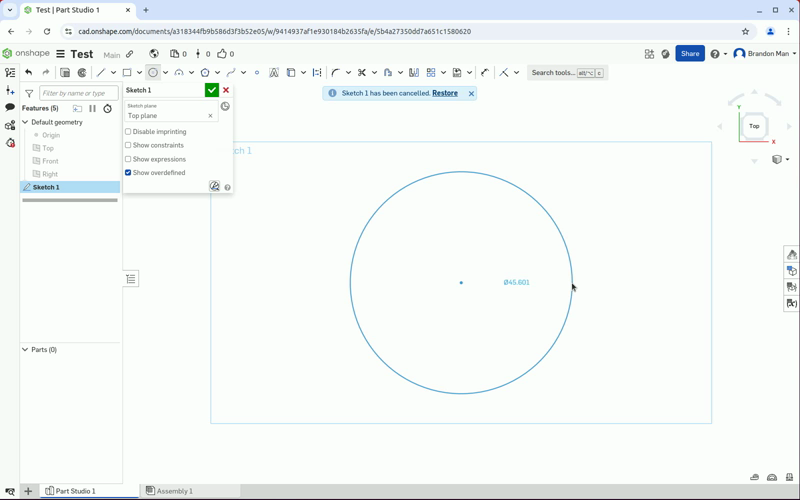
mouse_move(410, 334)
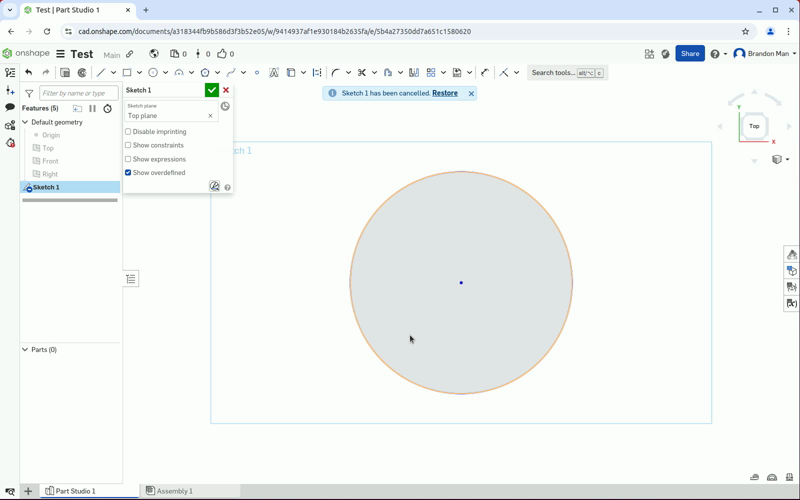
click(410, 334)
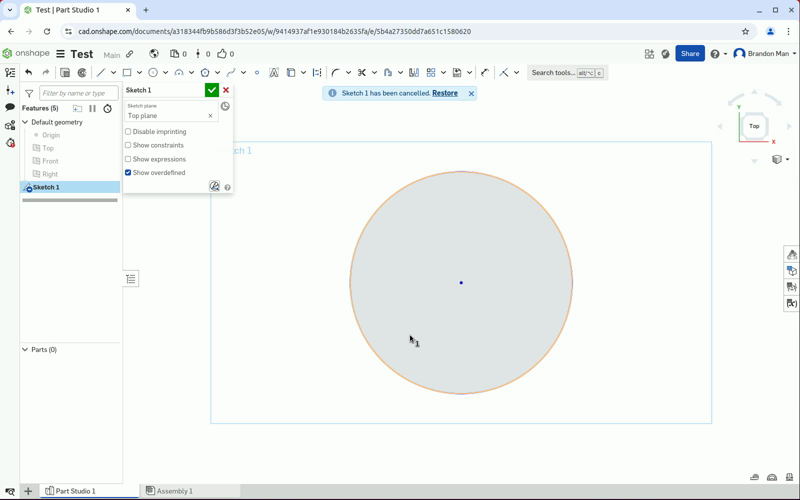
mouse_move(73, 352)
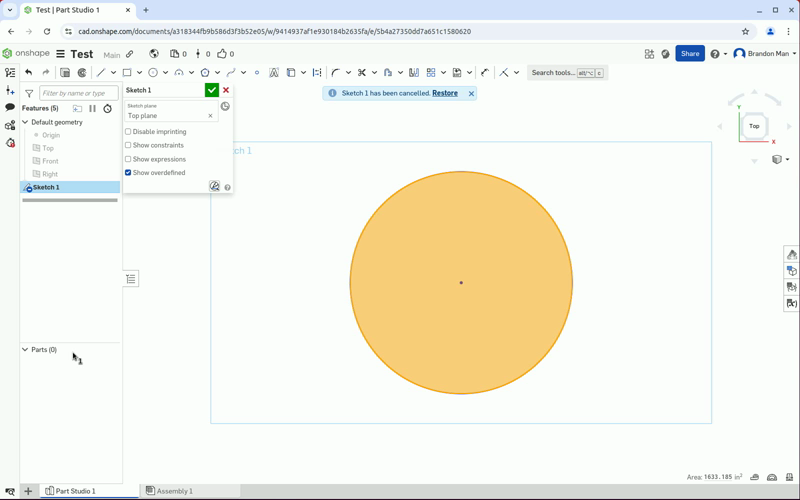
key(shift+y)
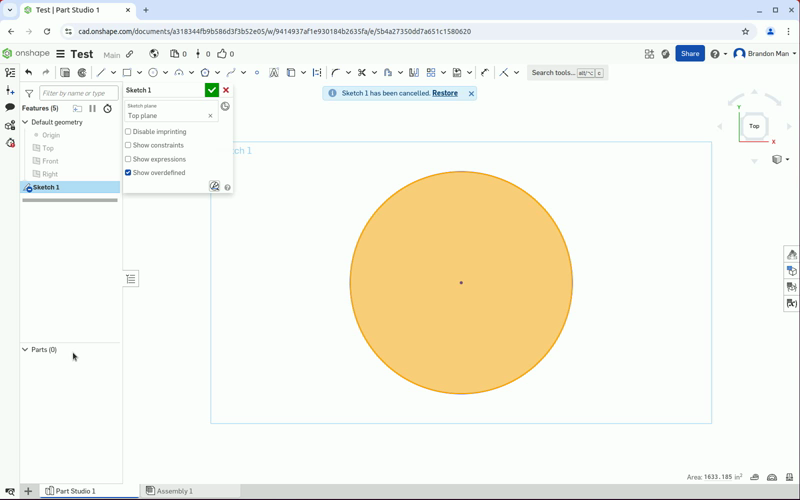
key(shift+e)
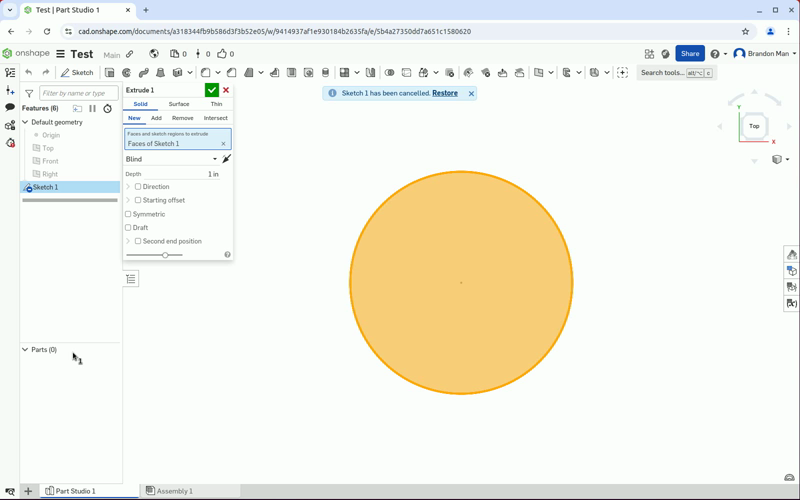
mouse_move(143, 106)
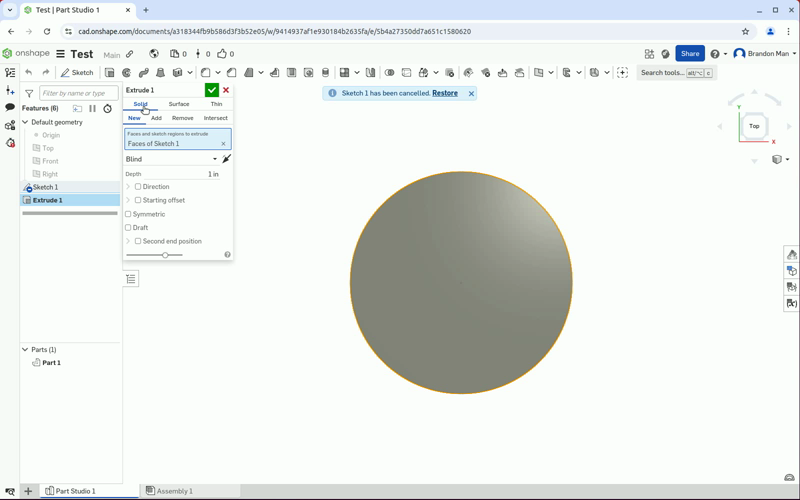
click(143, 106)
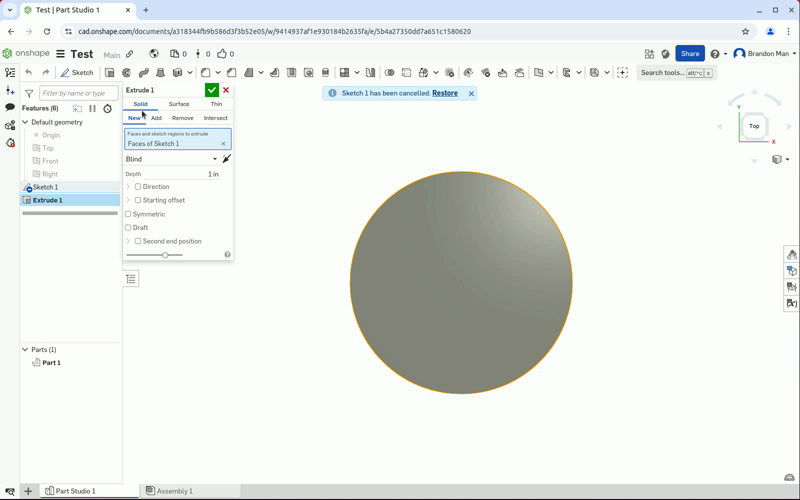
mouse_move(137, 120)
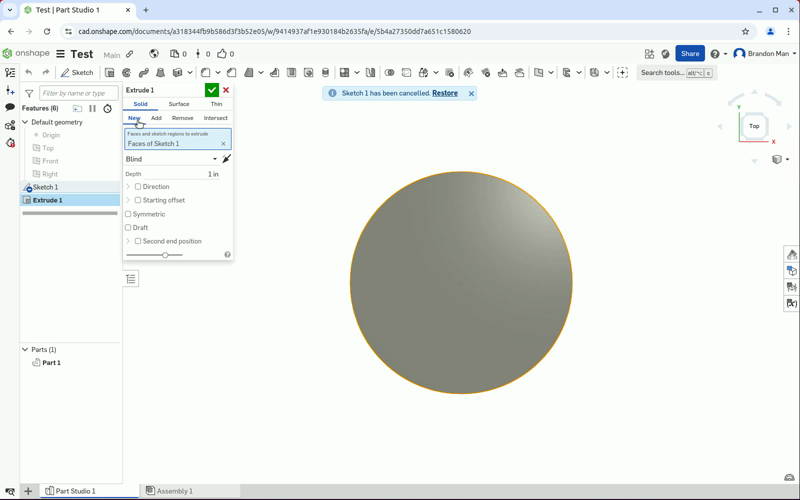
click(137, 120)
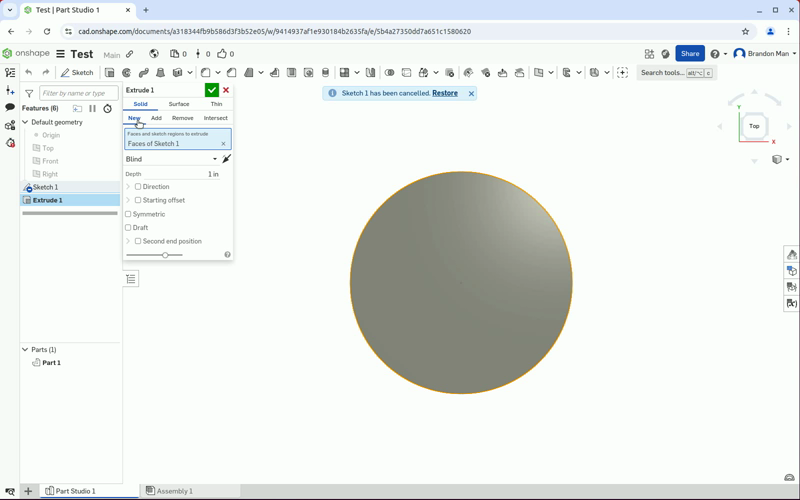
key(tab, 4)
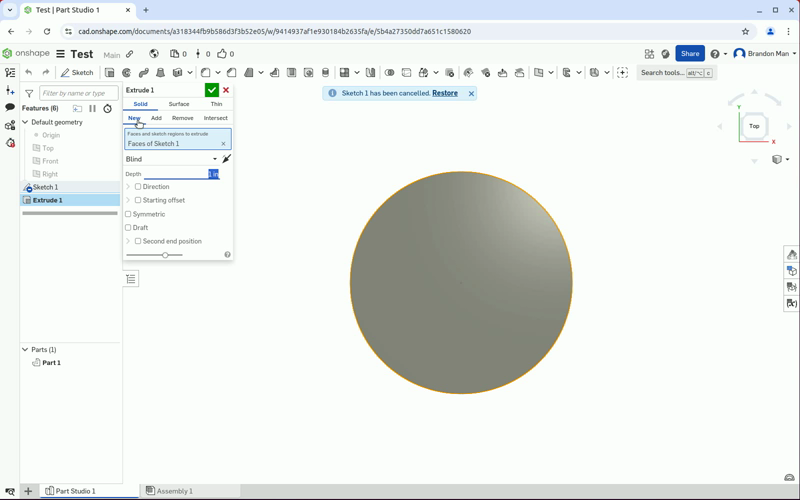
text(6.258)
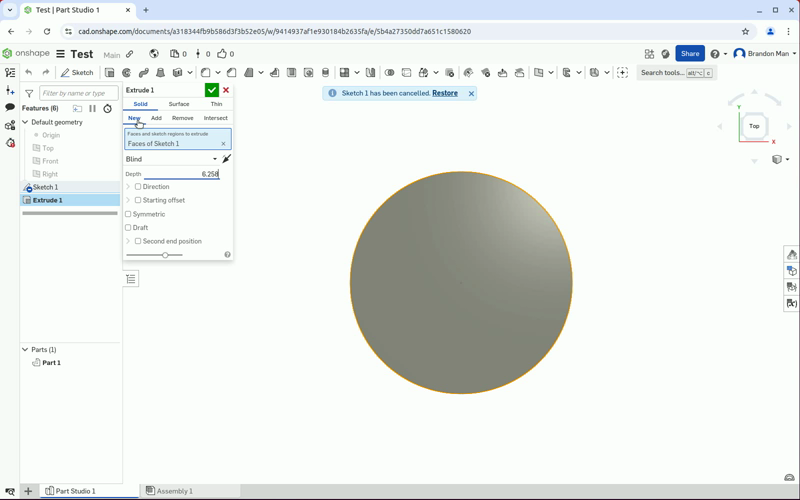
key(enter)
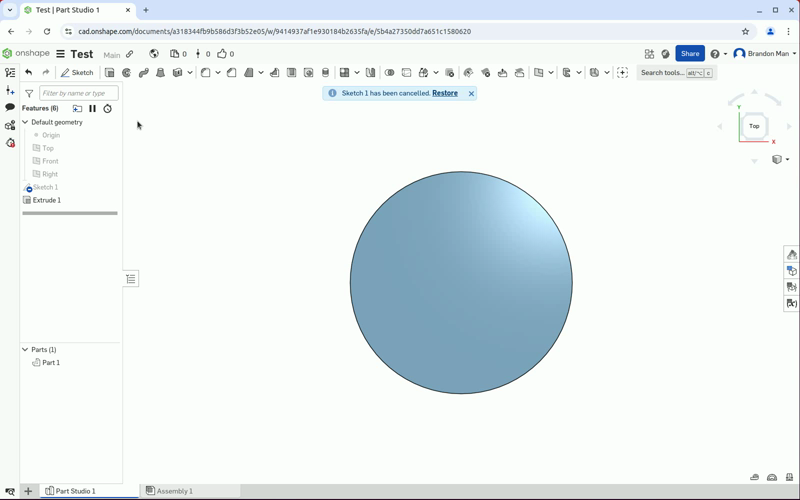
key(shift+h)
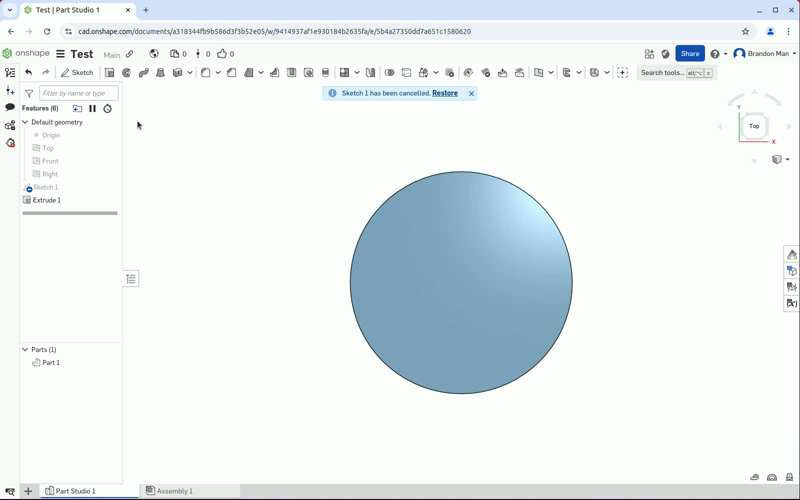
key(shift+h)
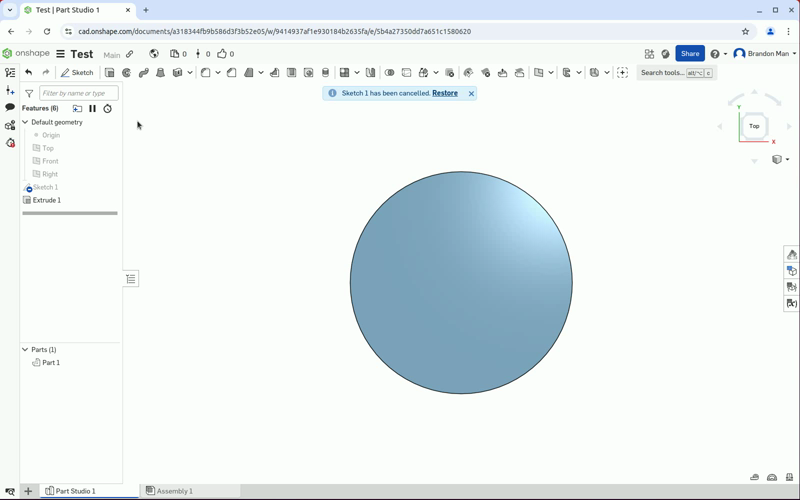
mouse_move(73, 189)
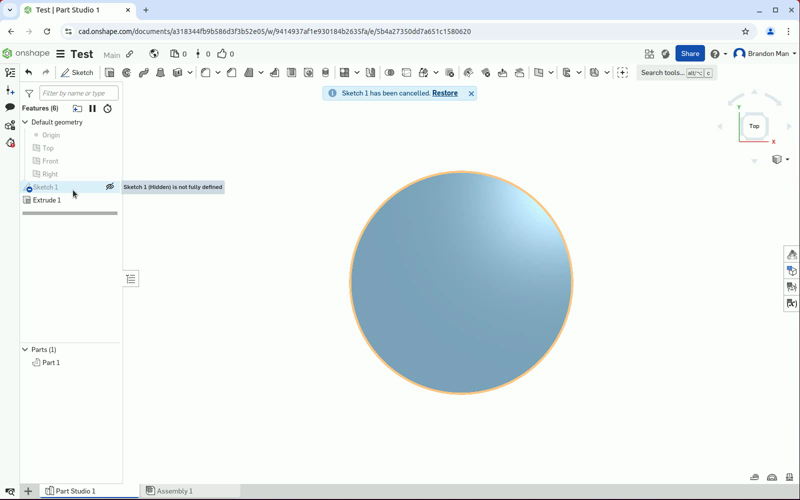
click(73, 189)
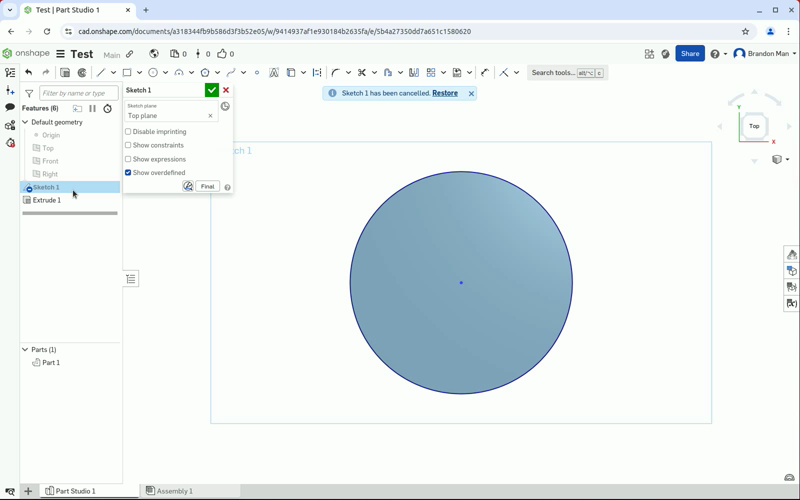
mouse_move(229, 92)
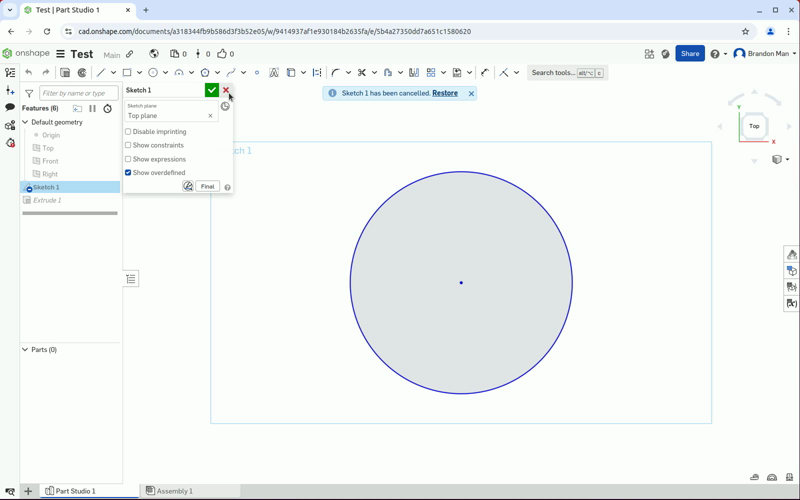
click(229, 92)
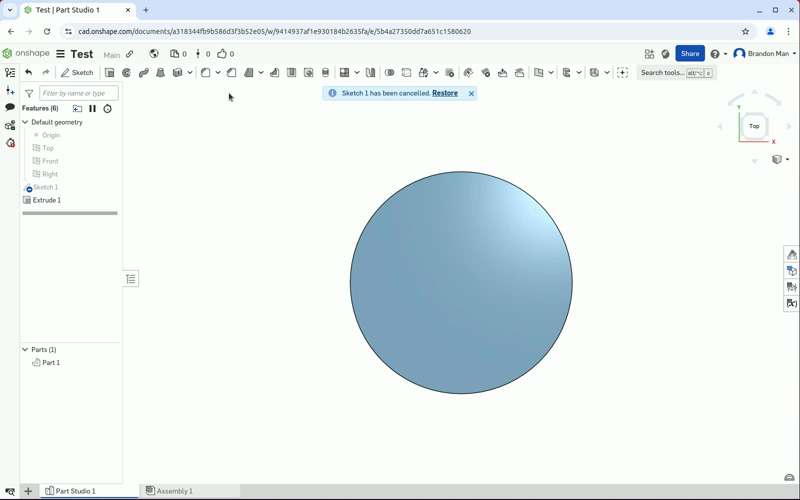
mouse_move(541, 75)
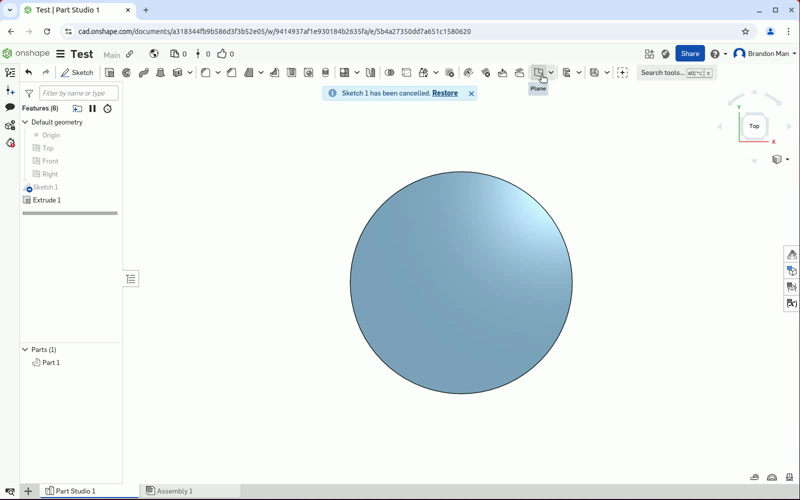
click(541, 75)
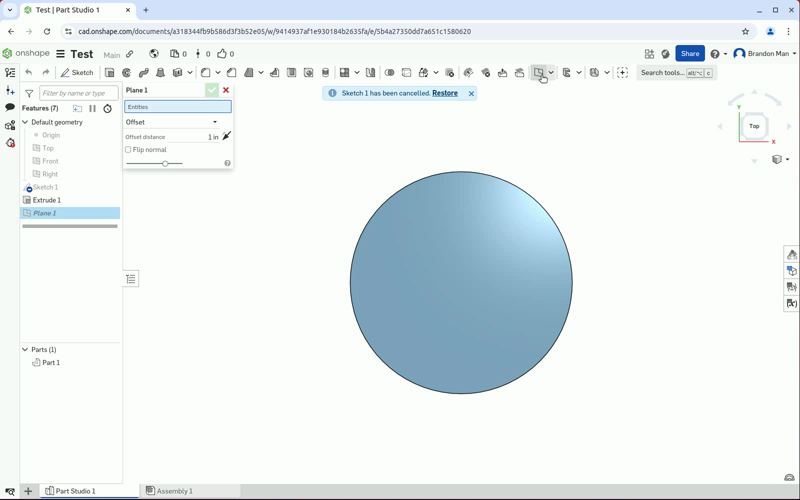
mouse_move(73, 150)
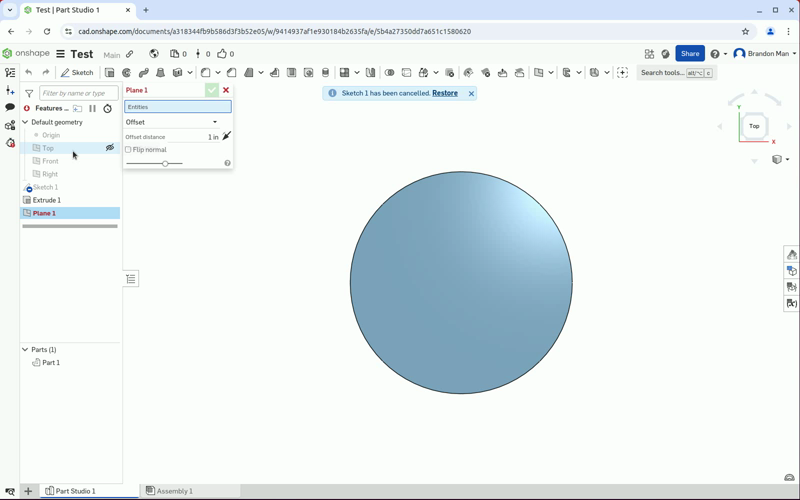
click(73, 150)
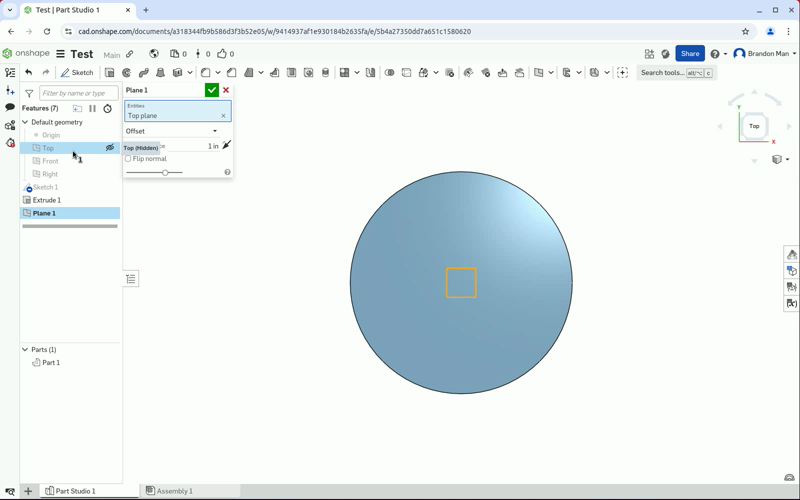
key(tab, 2)
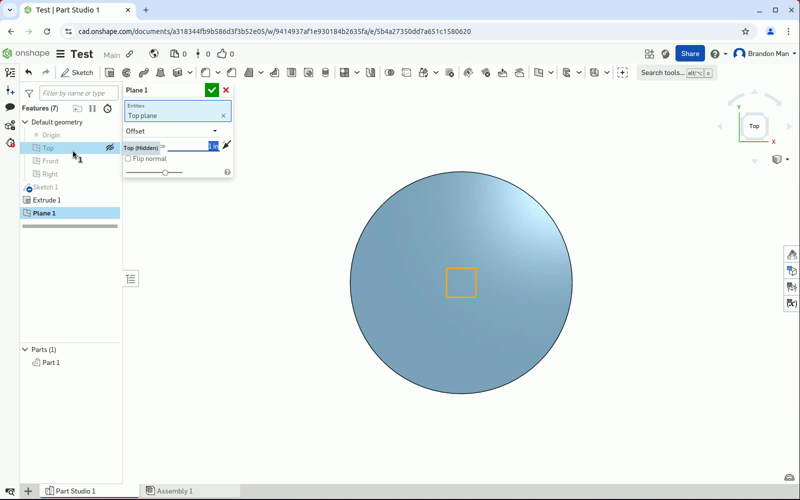
text(6.255)
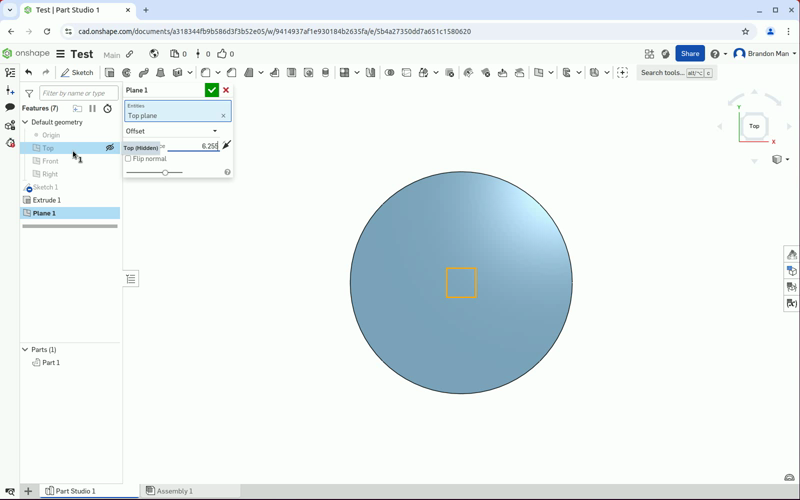
key(enter, 2)
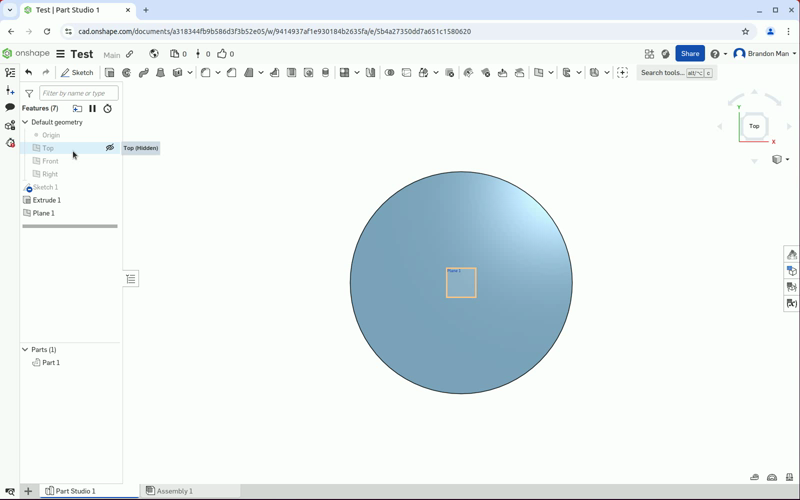
key(shift+s)
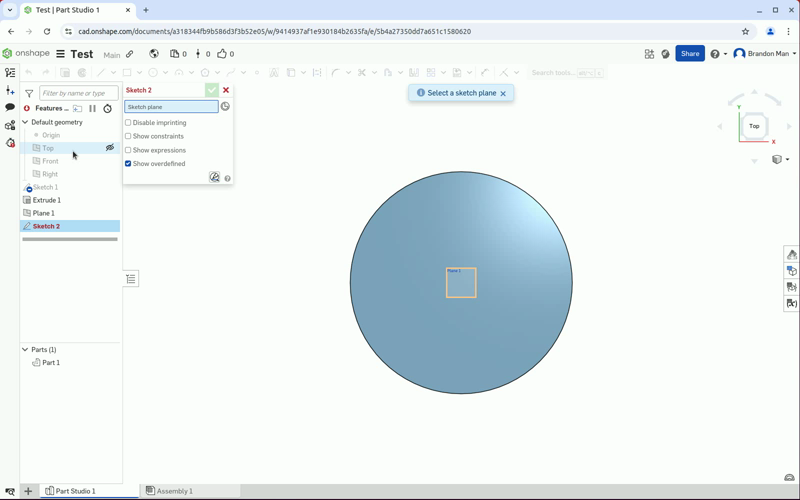
mouse_move(73, 215)
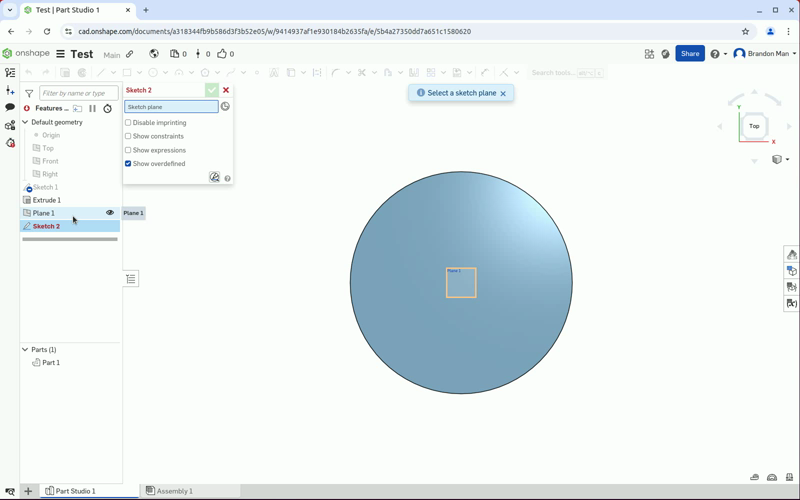
click(73, 215)
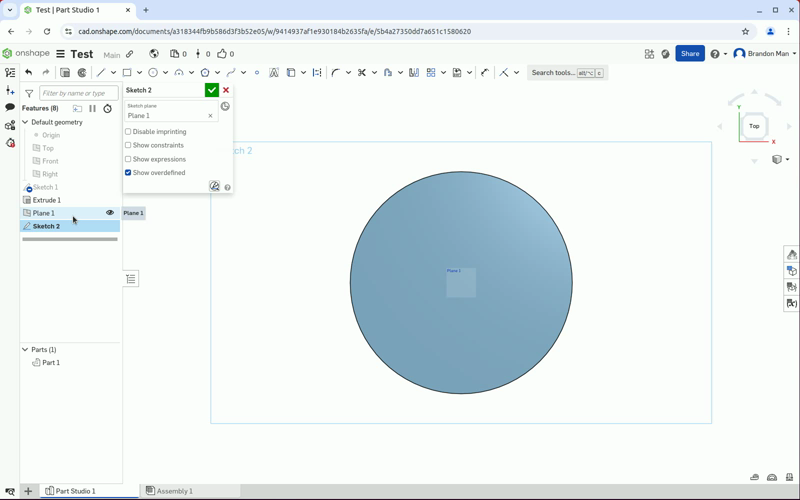
mouse_move(73, 352)
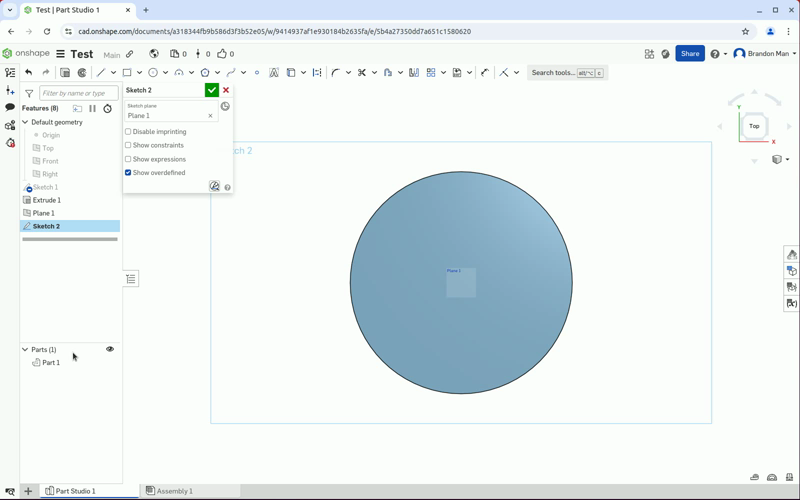
key(y)
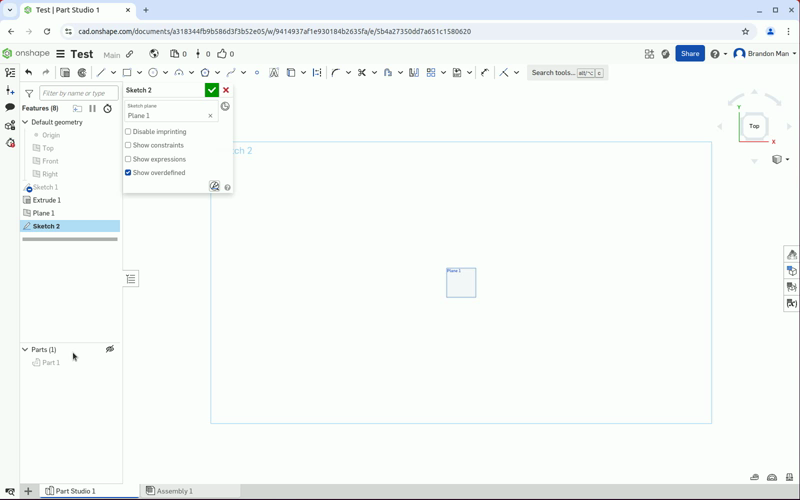
key(c)
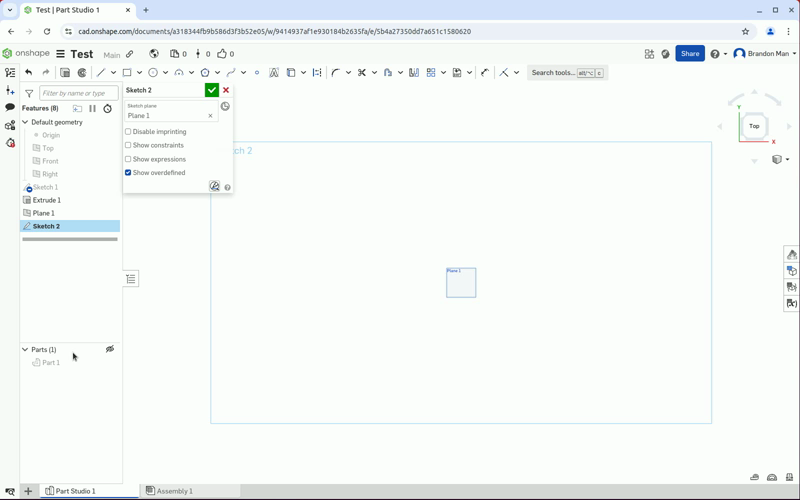
key_down(shift)
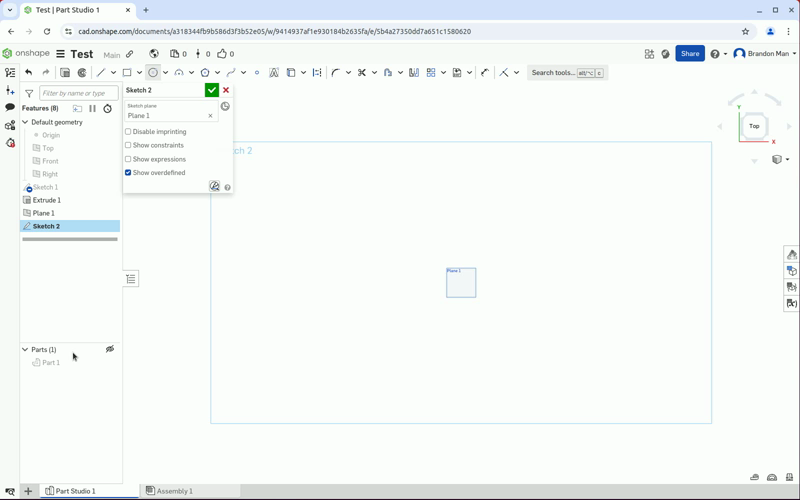
mouse_move(461, 282)
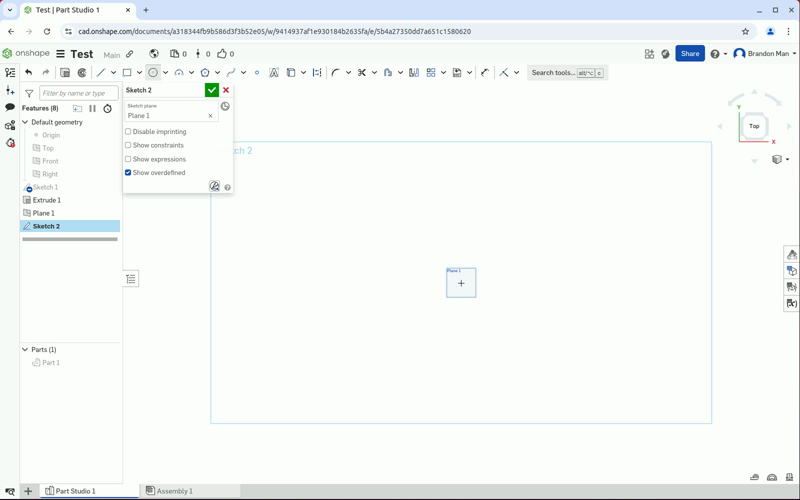
click(461, 282)
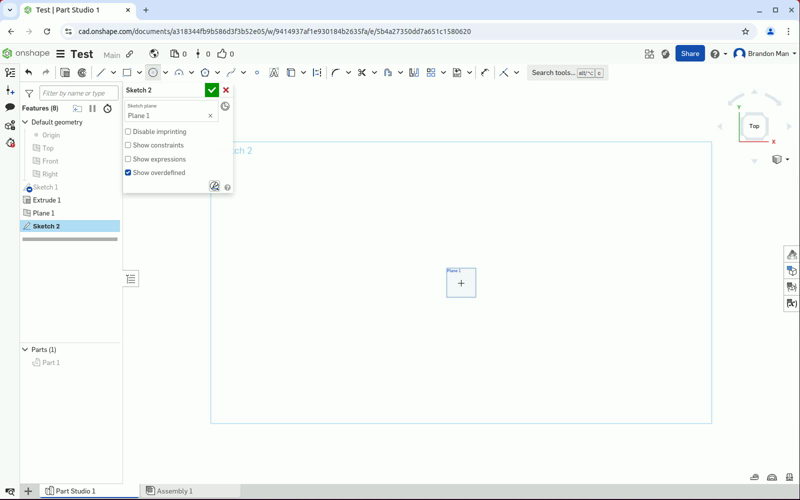
key_up(shift)
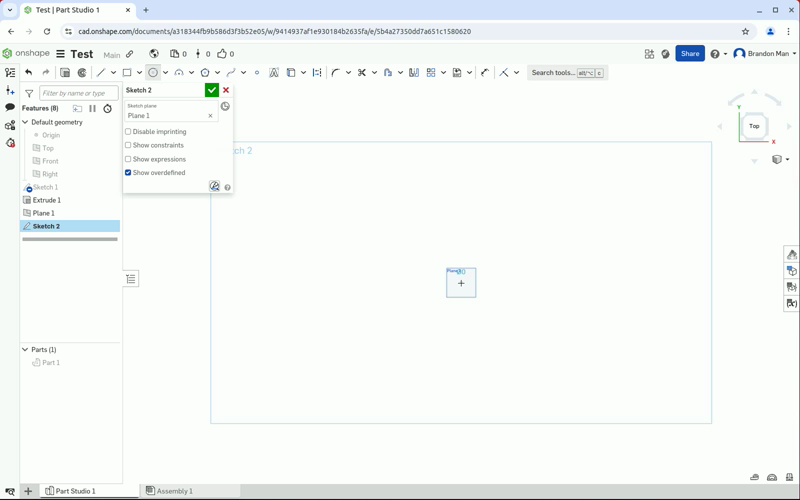
mouse_move(492, 282)
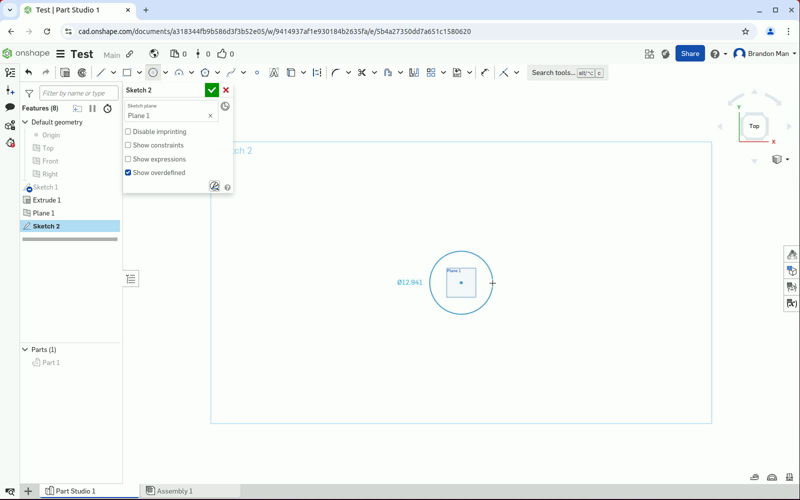
click(492, 282)
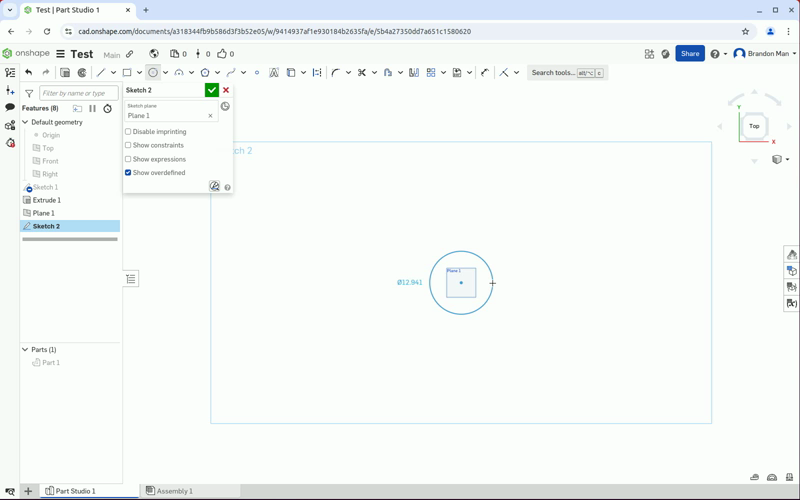
key(esc)
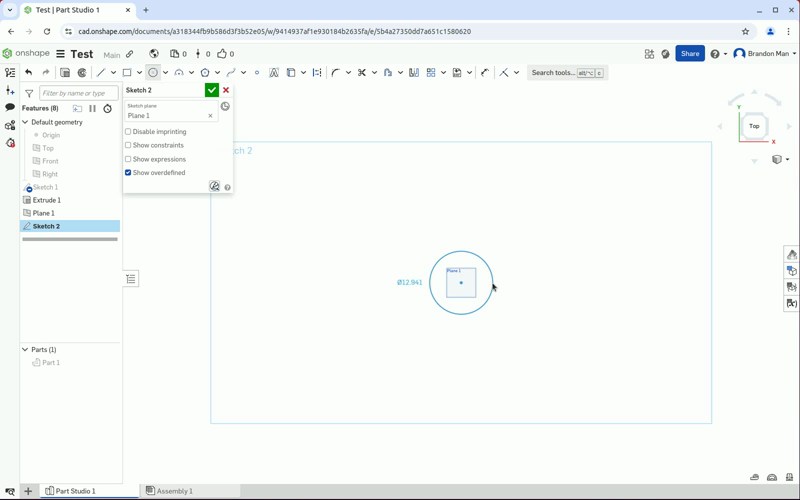
mouse_move(436, 286)
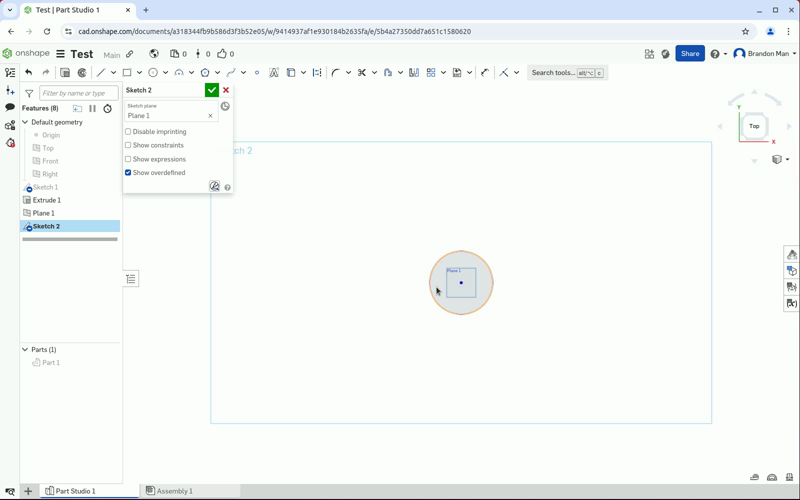
click(436, 286)
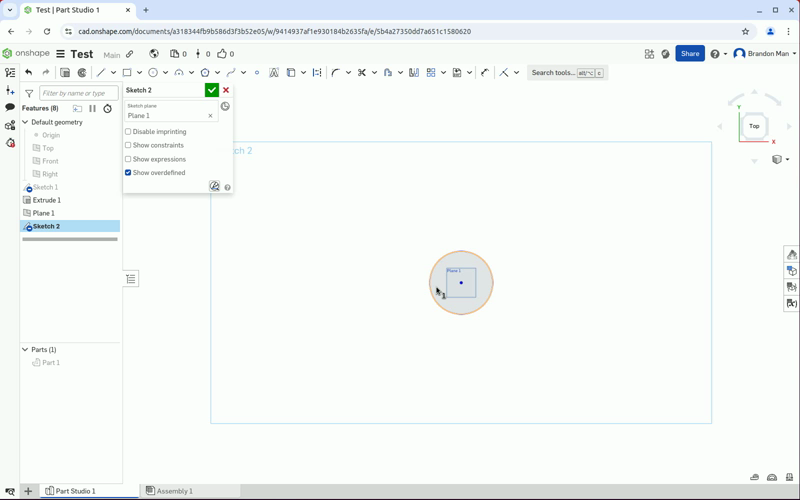
mouse_move(73, 352)
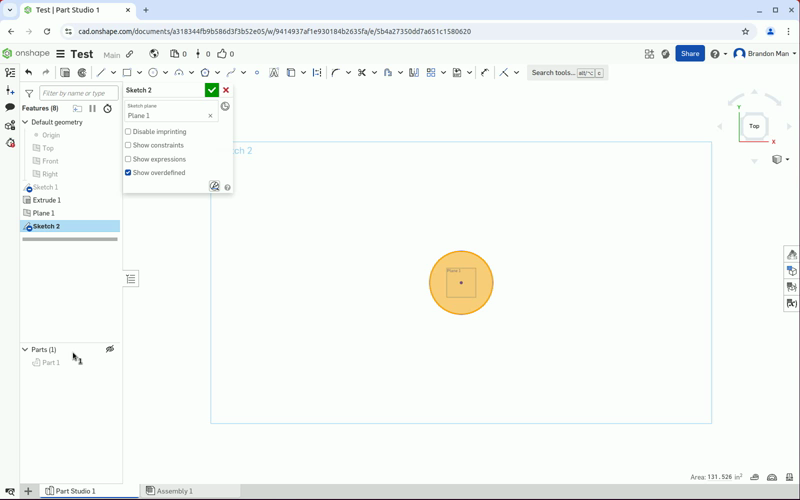
key(shift+y)
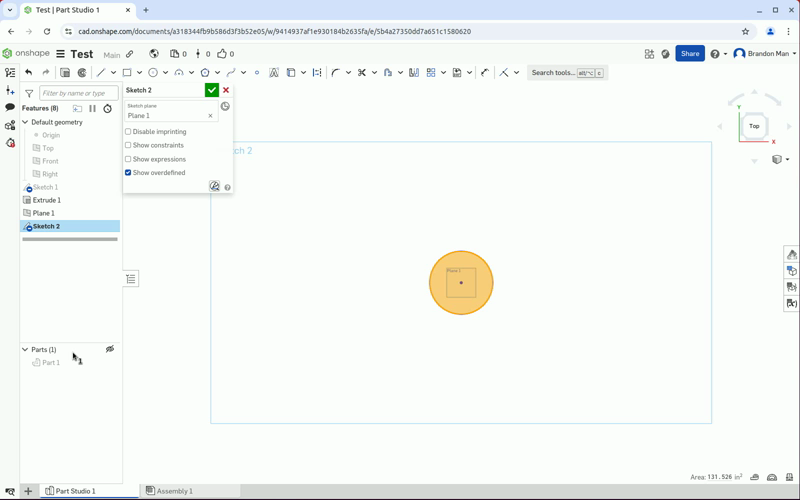
key(shift+e)
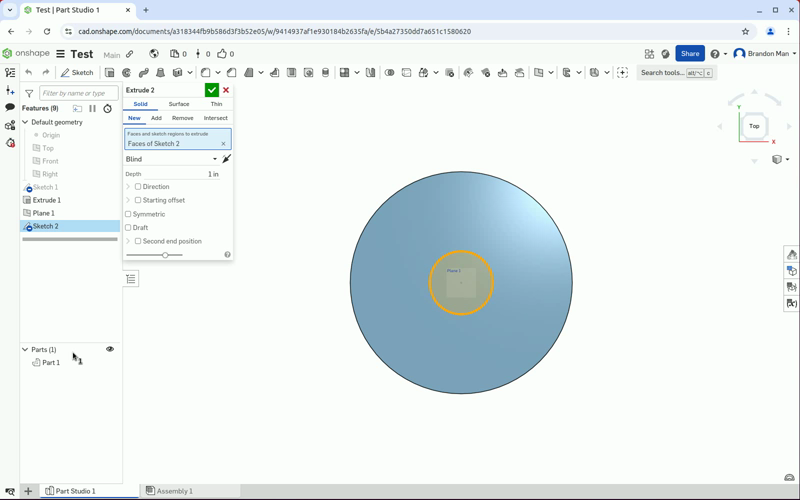
mouse_move(143, 106)
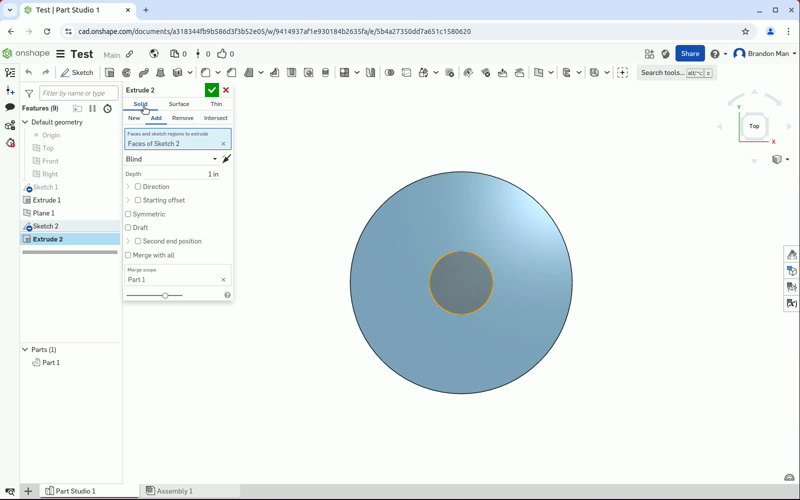
click(143, 106)
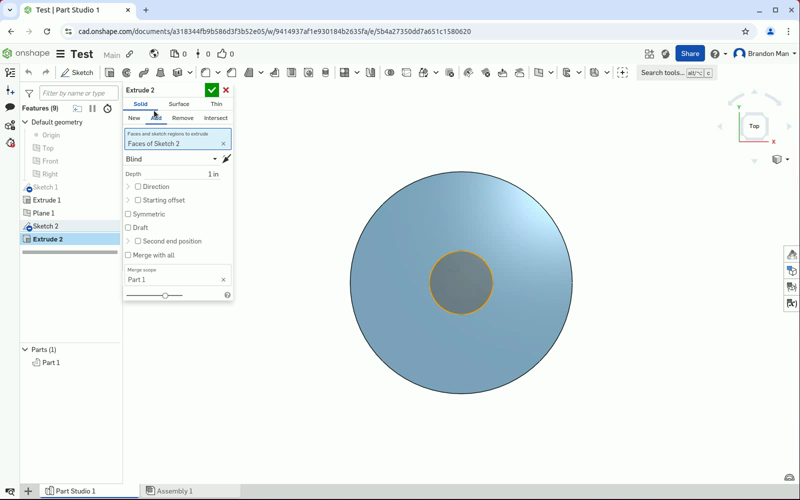
mouse_move(186, 120)
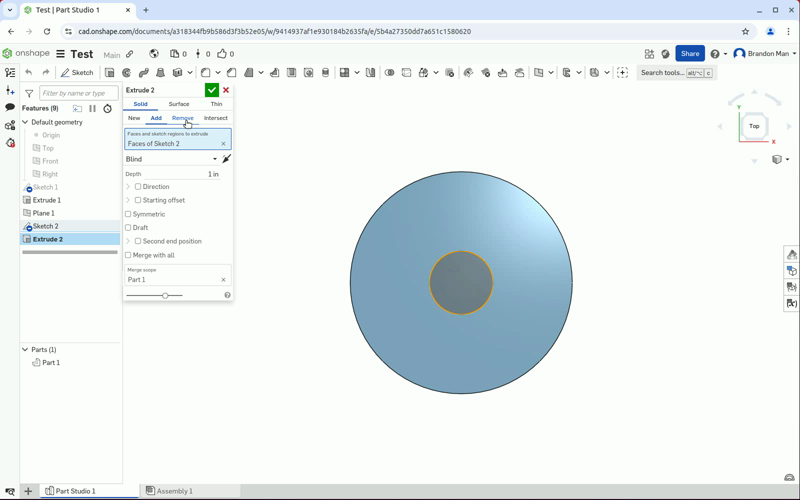
click(186, 120)
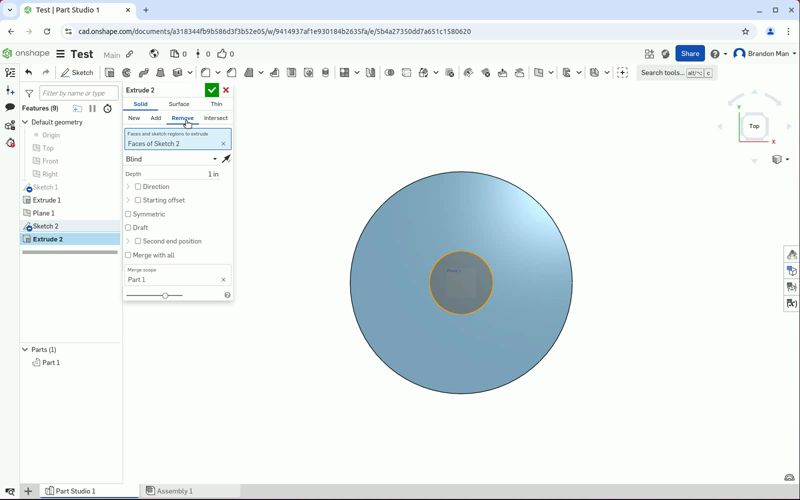
key(tab, 4)
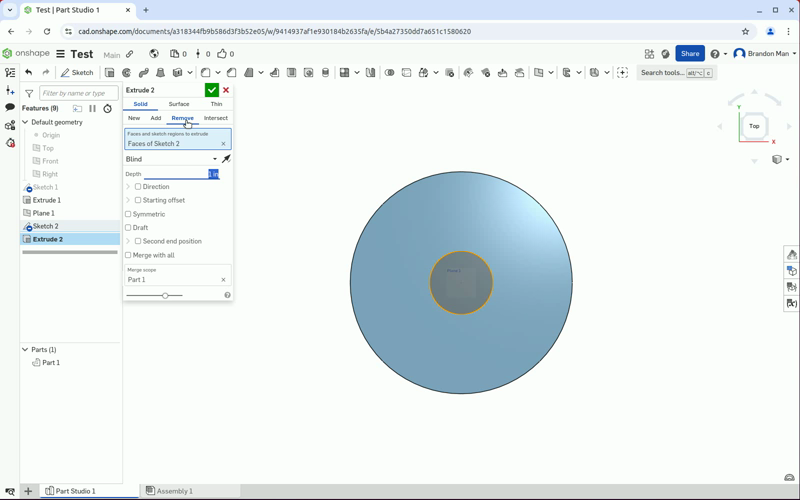
text(6.258)
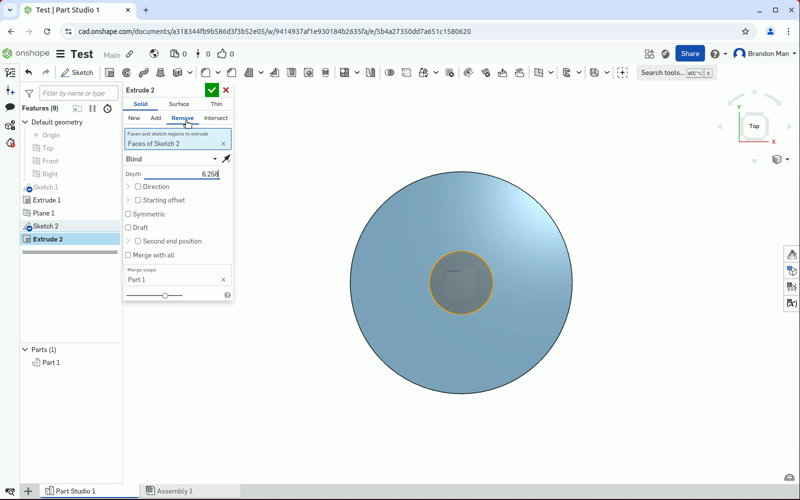
key(tab, 6)
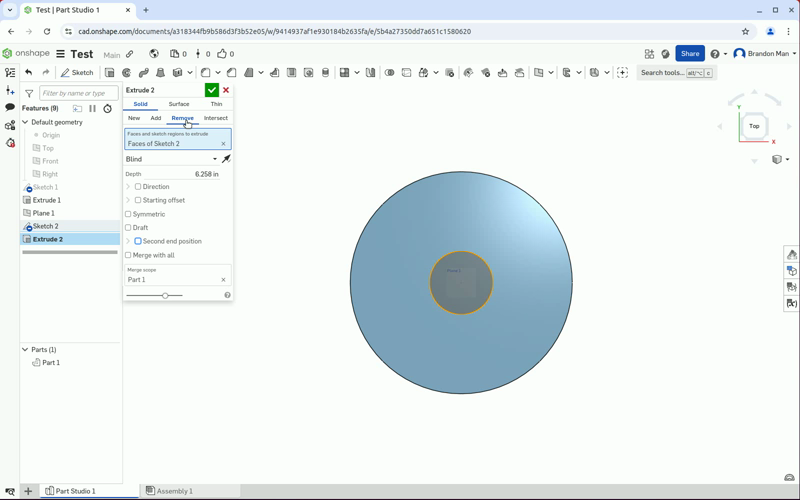
key(space)
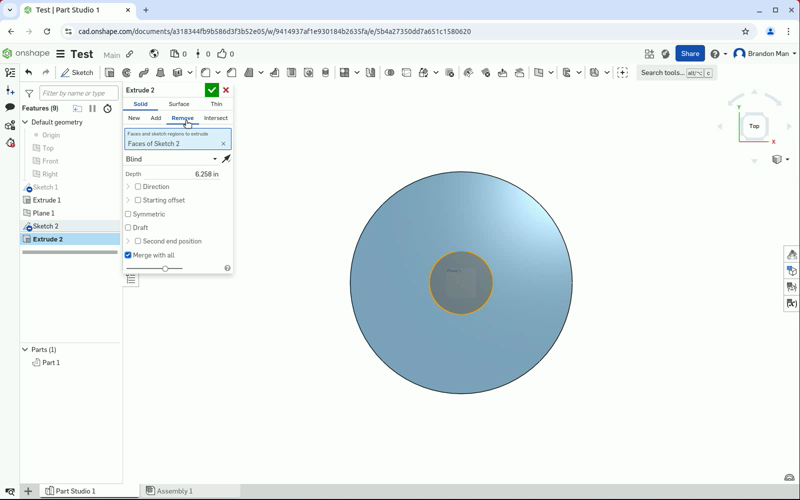
key(enter)
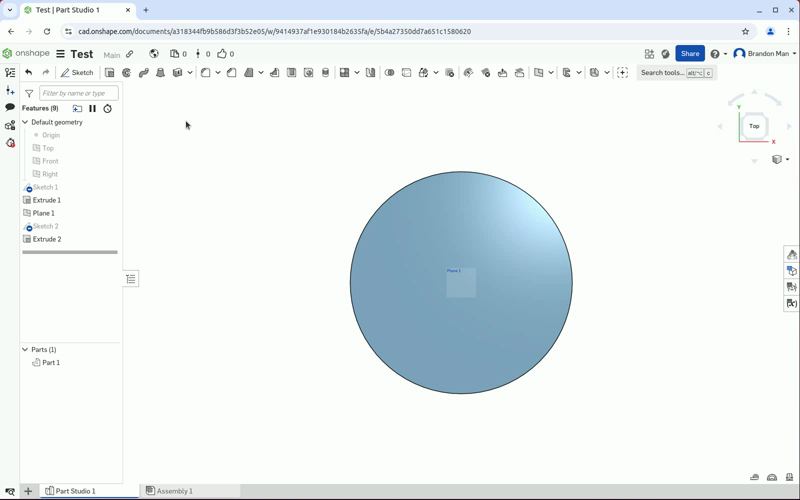
key(shift+h)
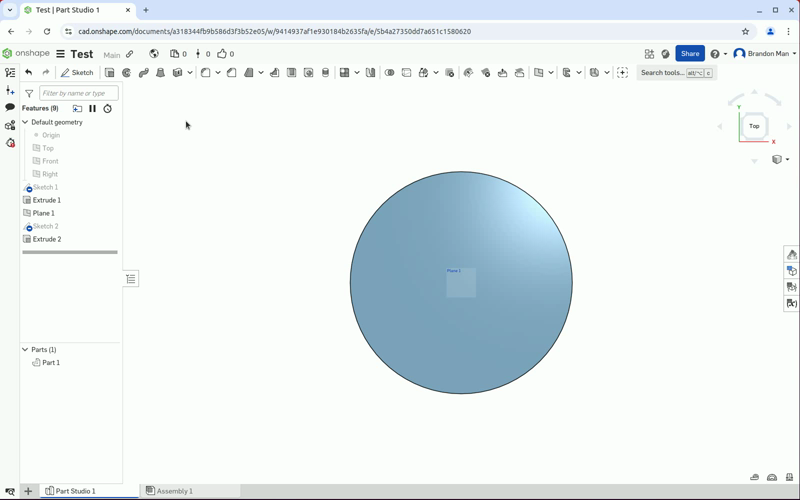
key(shift+h)
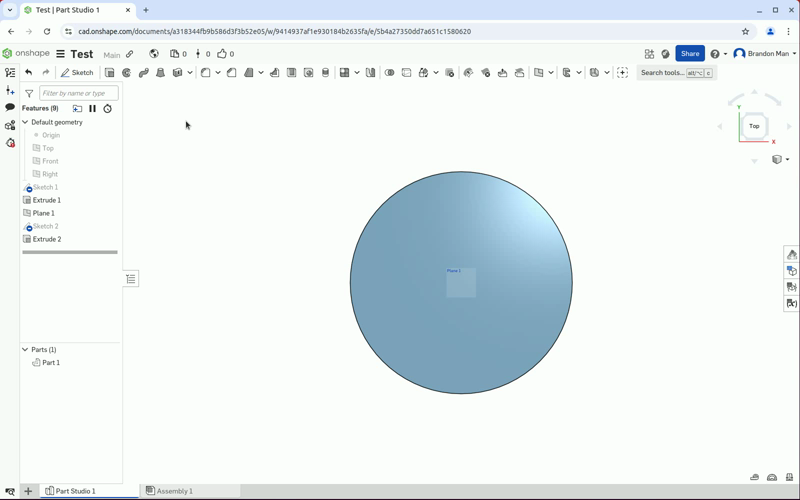
key(shift+7)
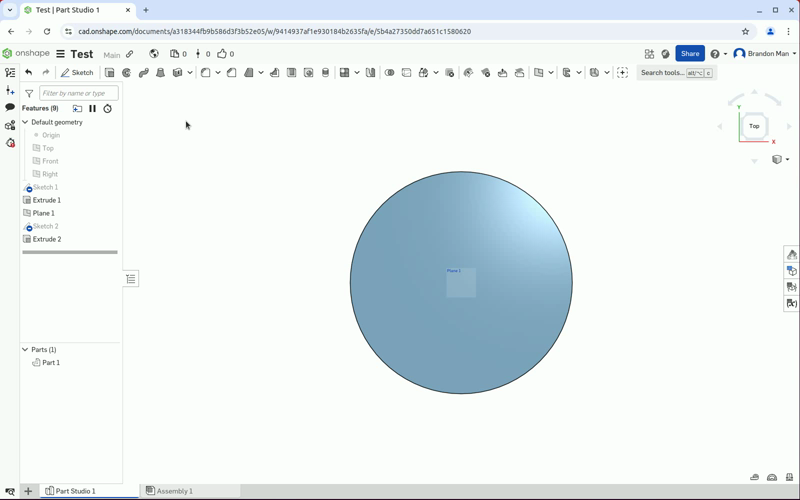
key(up, 3)
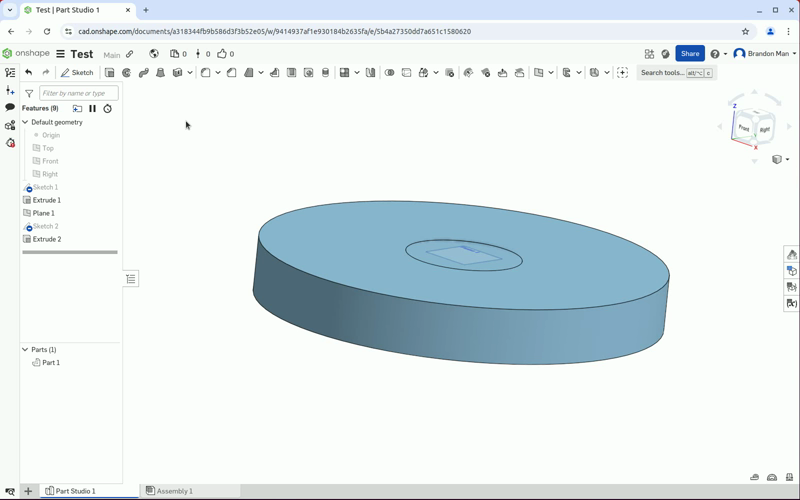
key(left, 3)
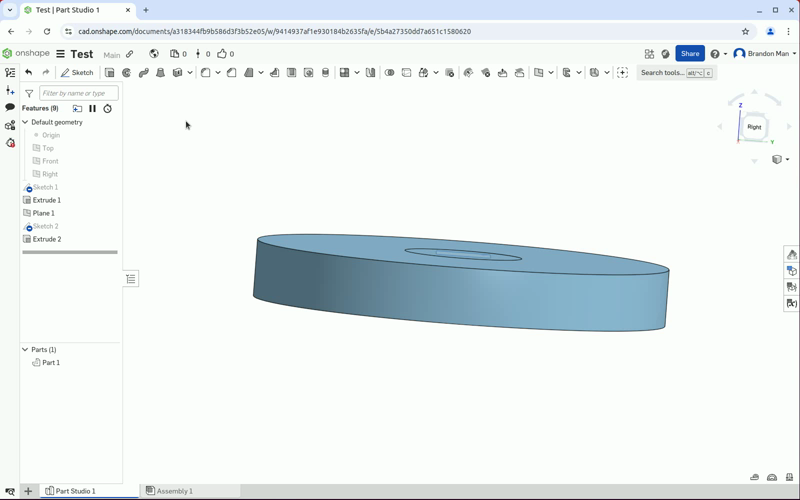
key(right, 3)
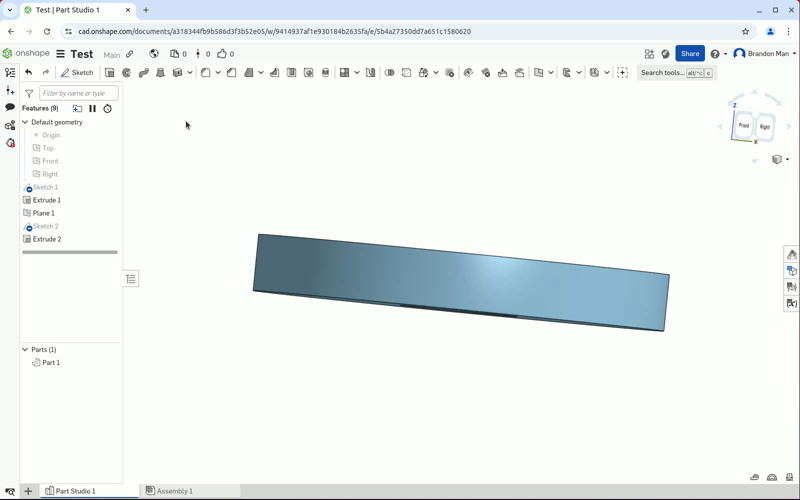
key(down, 3)
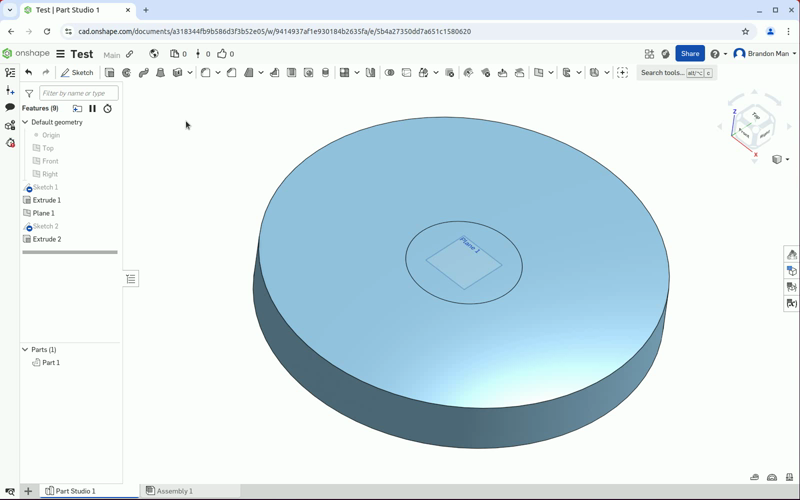
mouse_move(73, 189)
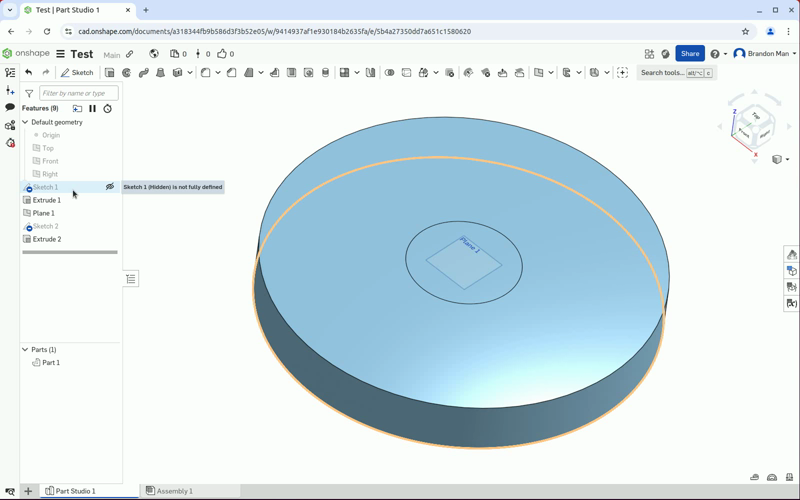
click(73, 189)